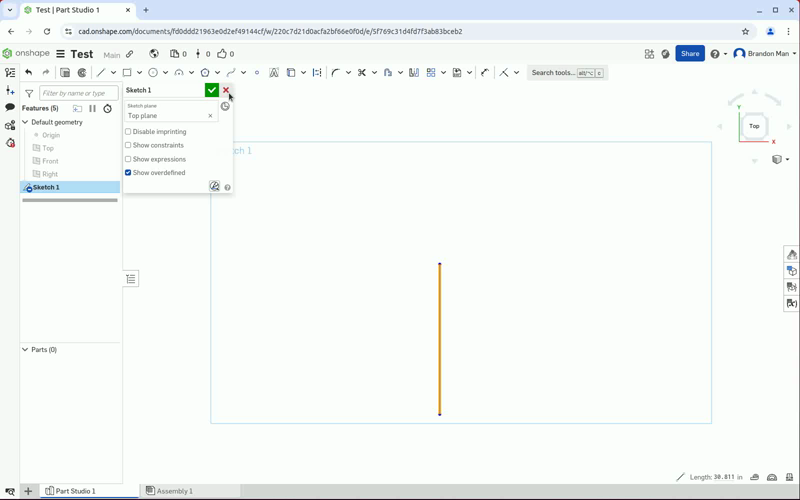
key(shift+h)
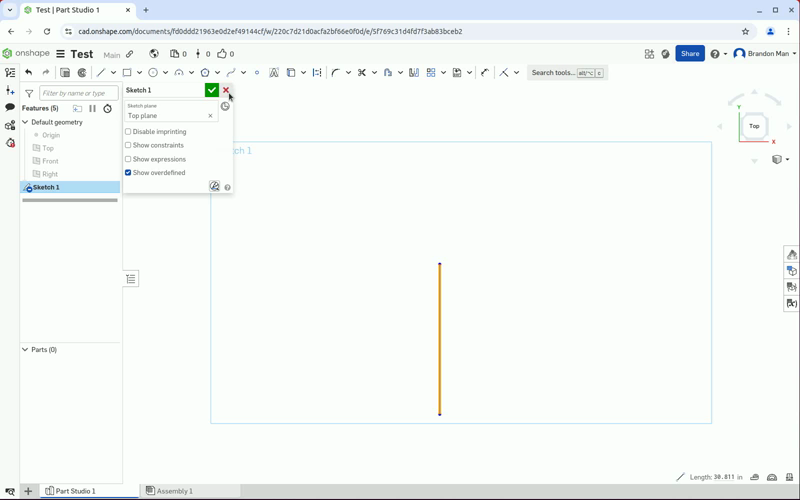
key(shift+s)
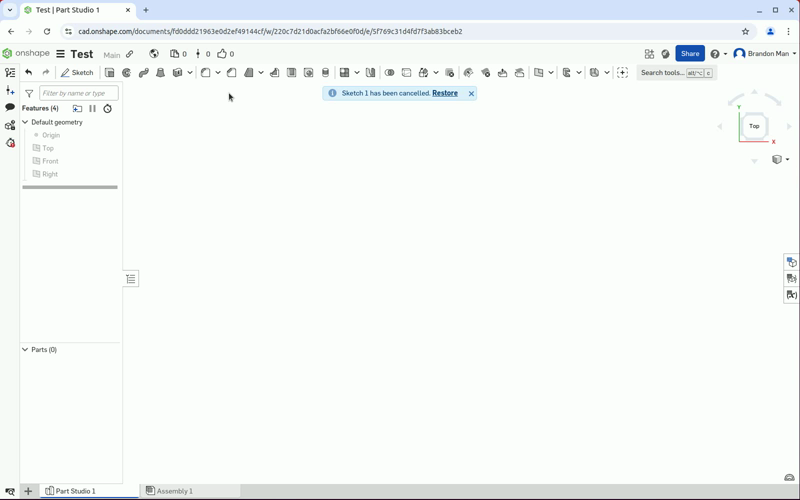
mouse_move(73, 150)
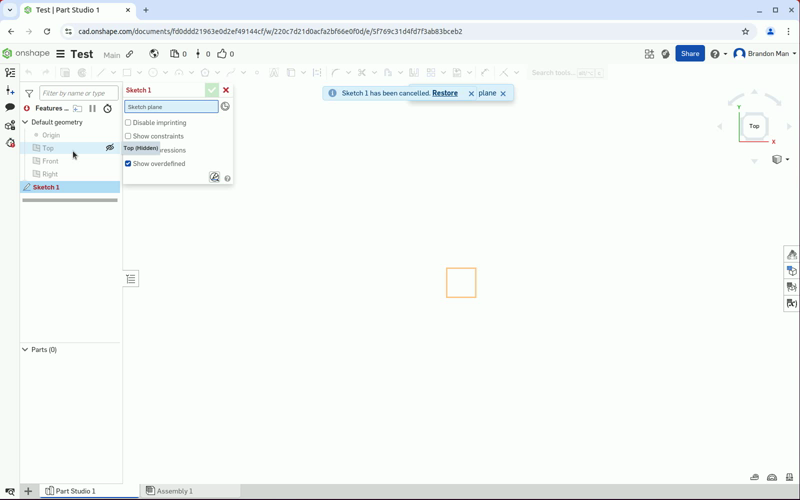
click(73, 150)
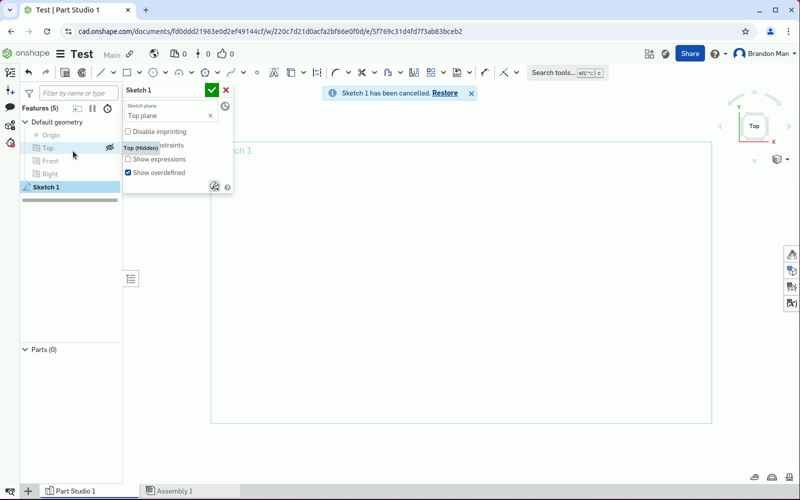
mouse_move(73, 352)
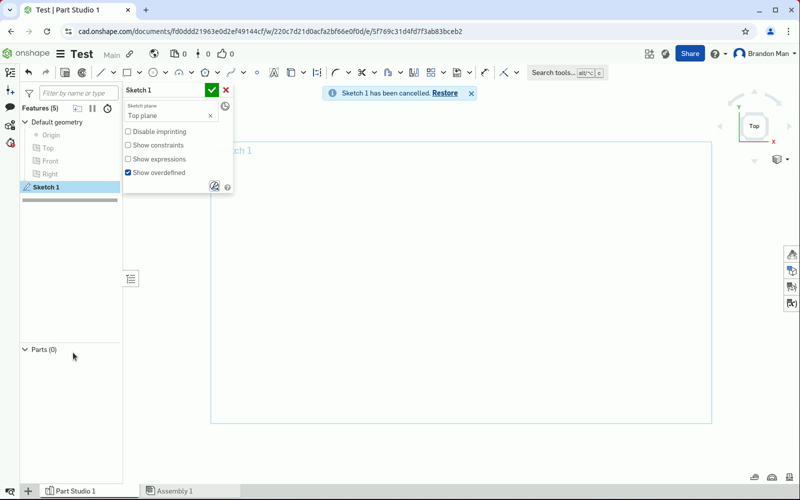
key(y)
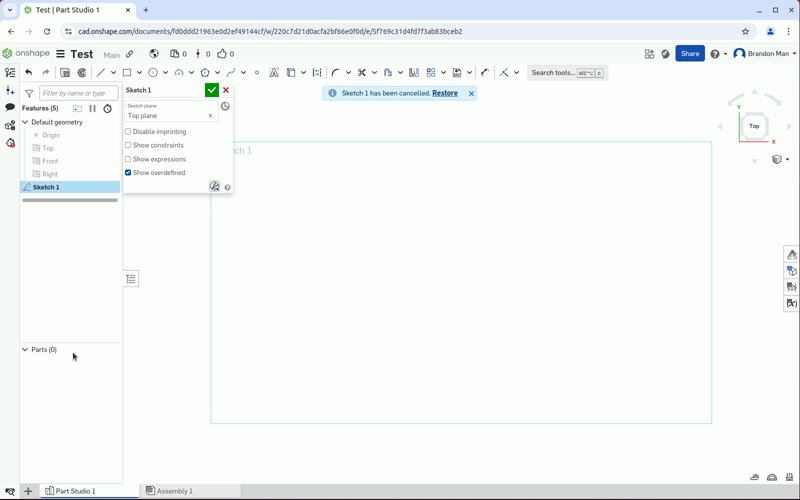
key(c)
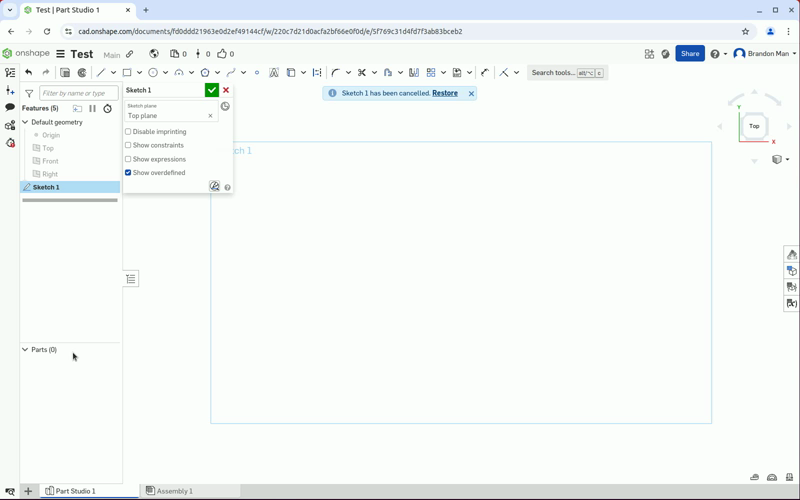
key_down(shift)
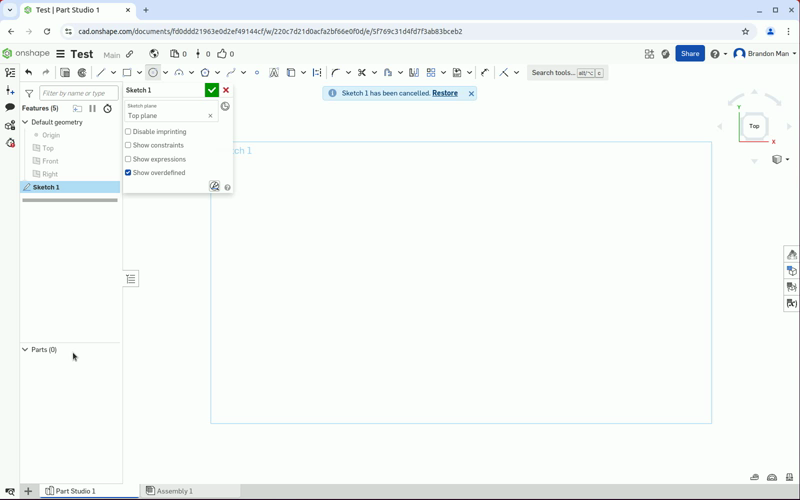
mouse_move(460, 282)
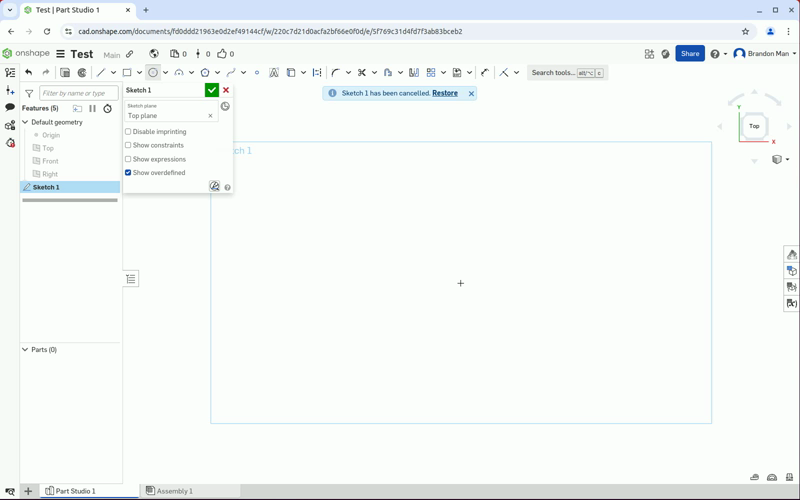
click(460, 282)
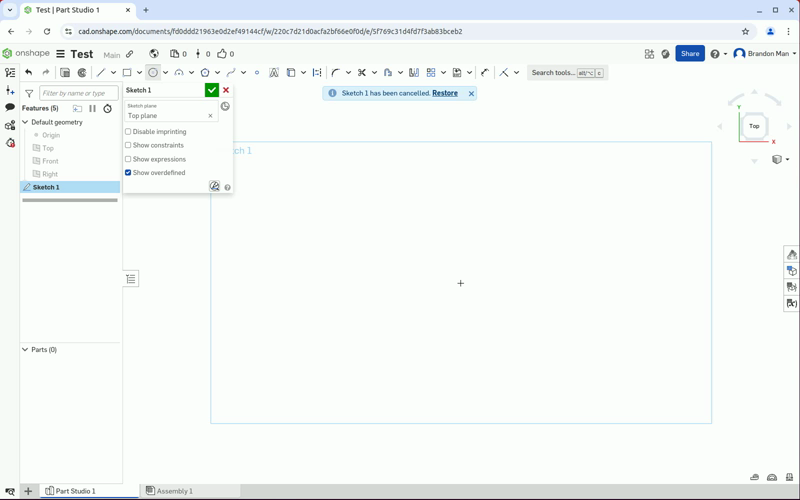
key_up(shift)
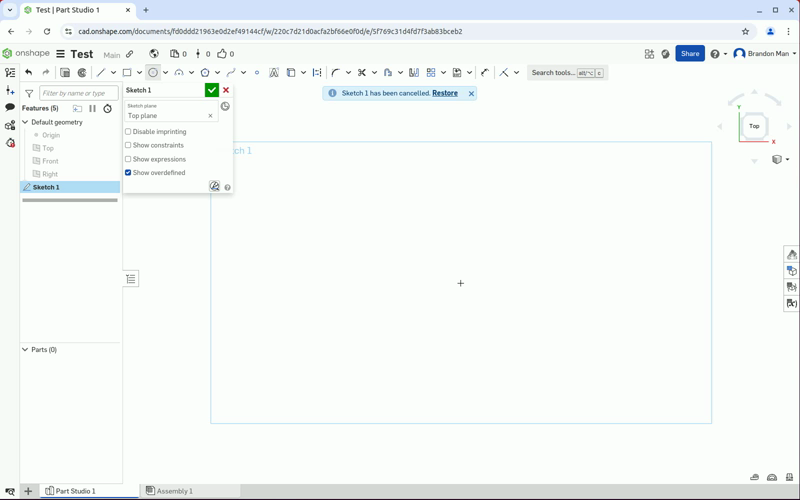
mouse_move(533, 282)
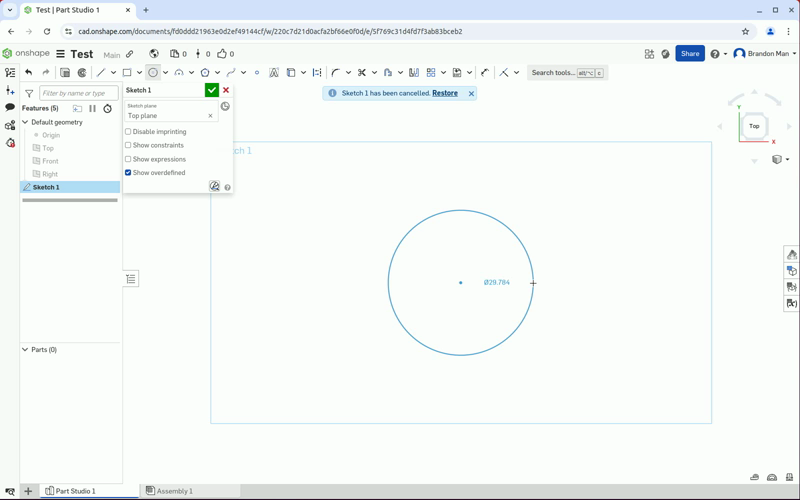
click(533, 282)
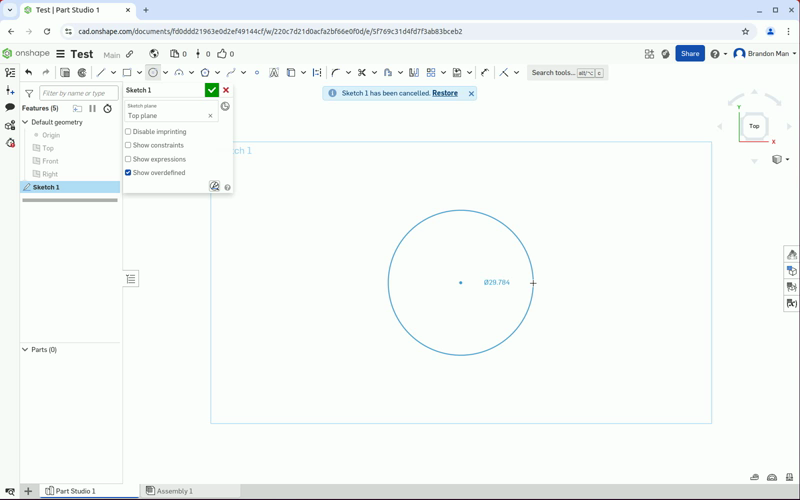
key(esc)
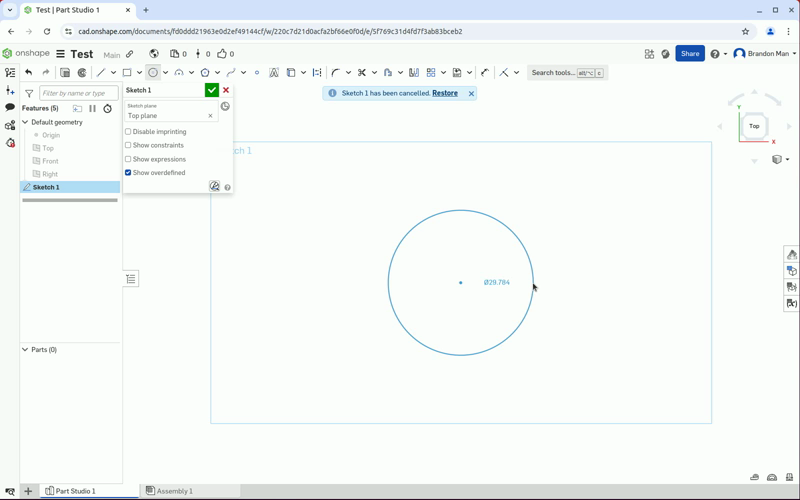
mouse_move(466, 336)
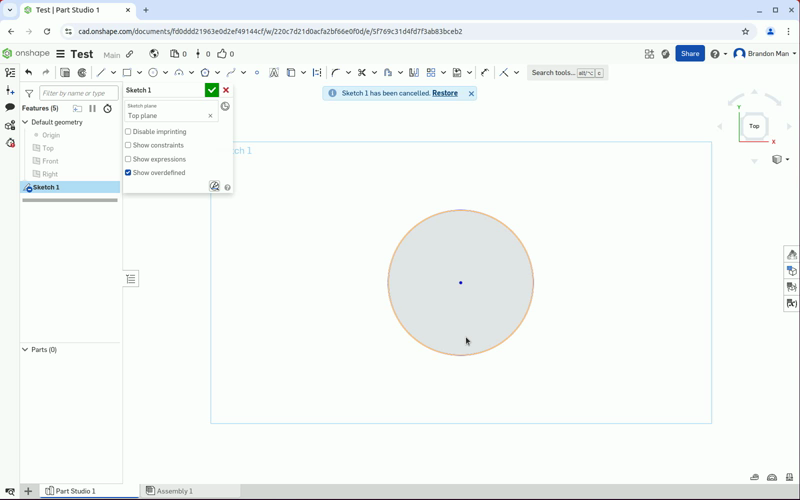
click(466, 336)
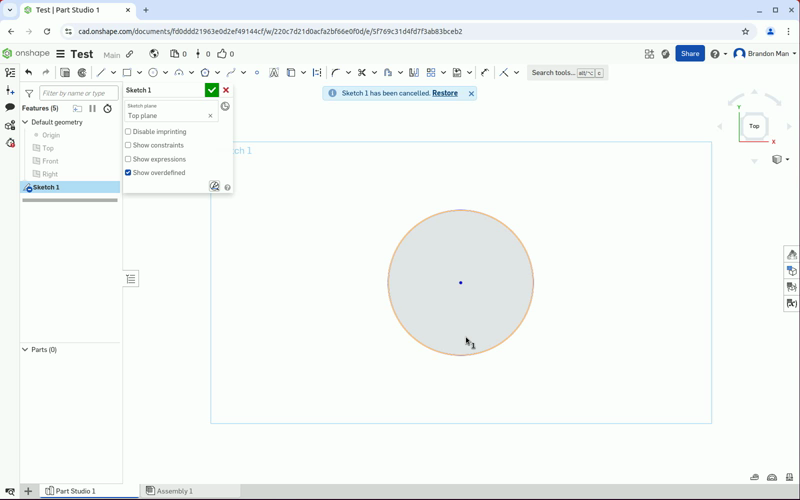
mouse_move(73, 352)
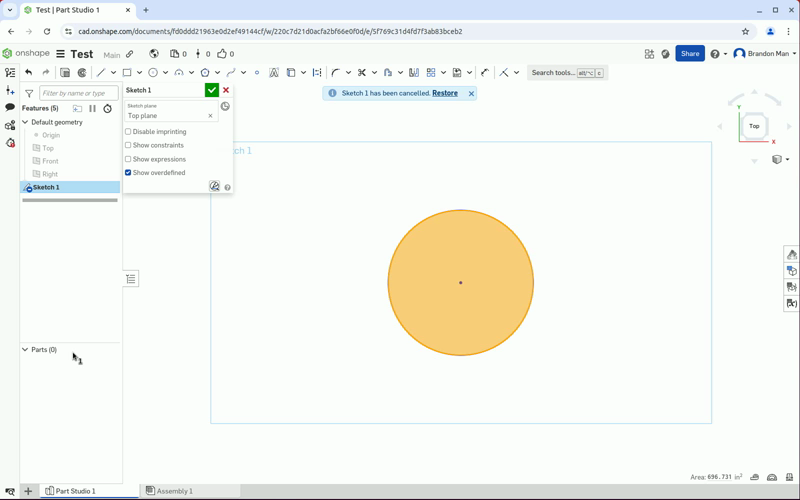
key(shift+y)
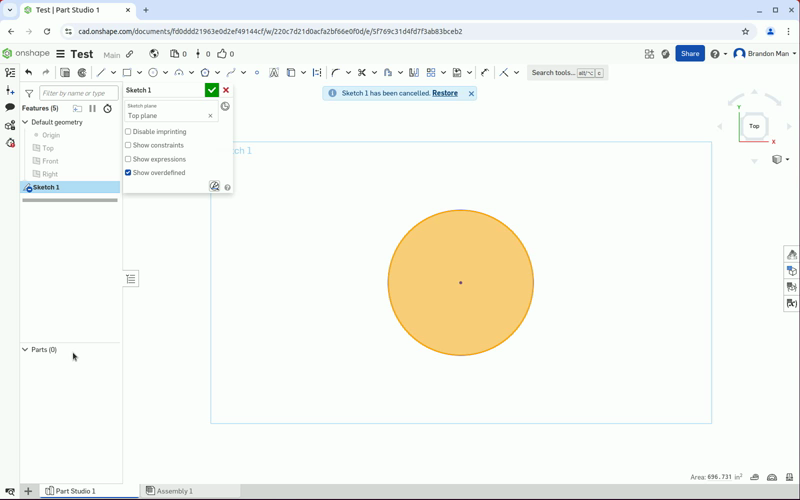
key(shift+e)
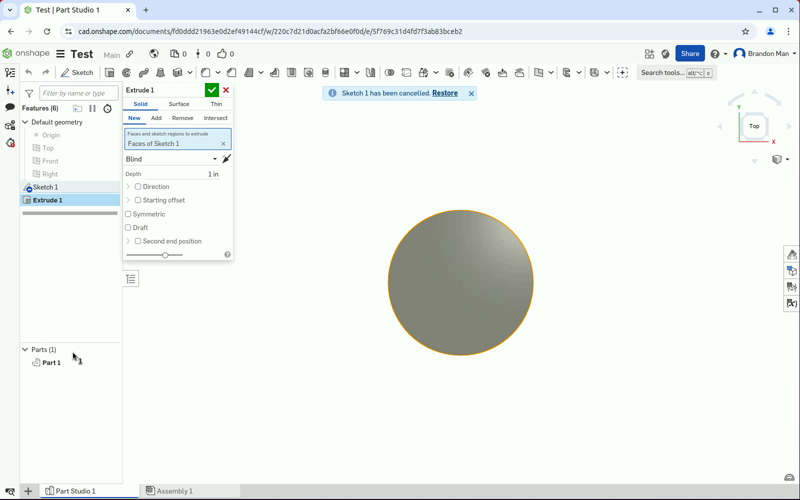
mouse_move(143, 106)
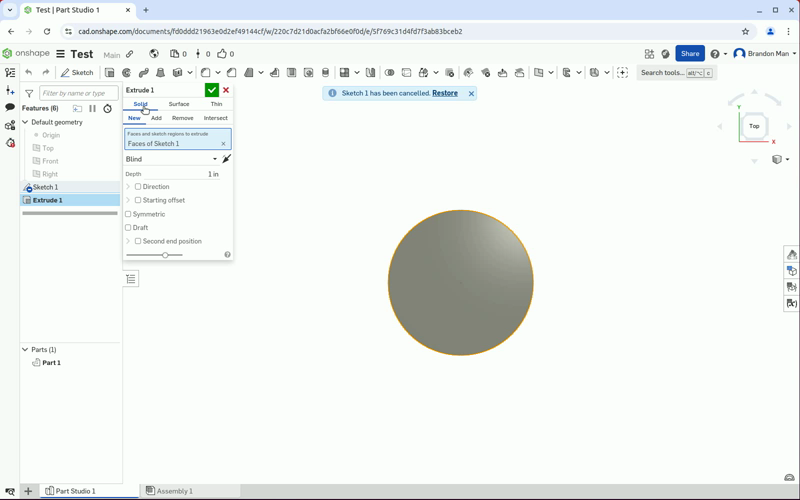
click(143, 106)
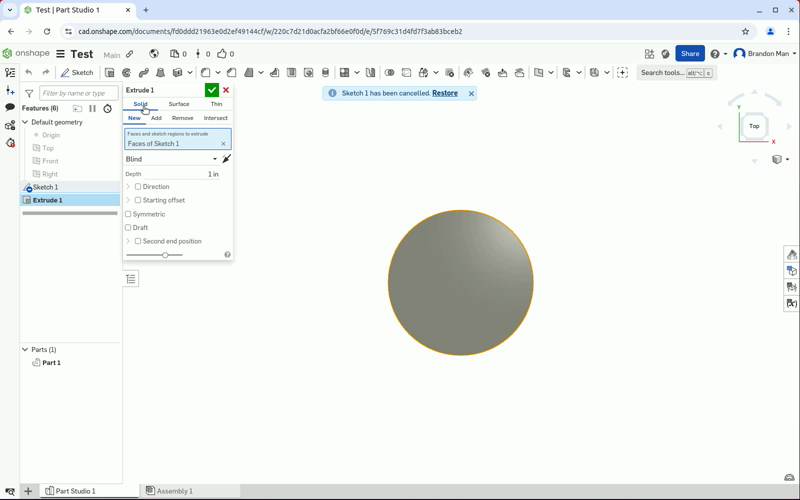
mouse_move(137, 120)
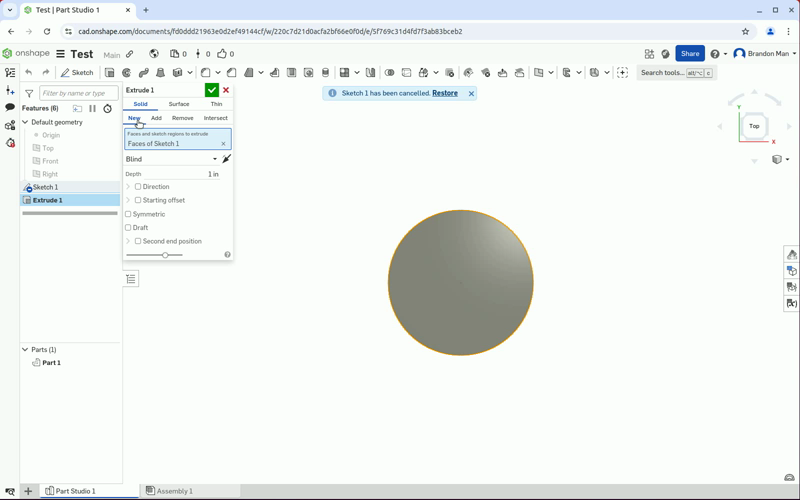
click(137, 120)
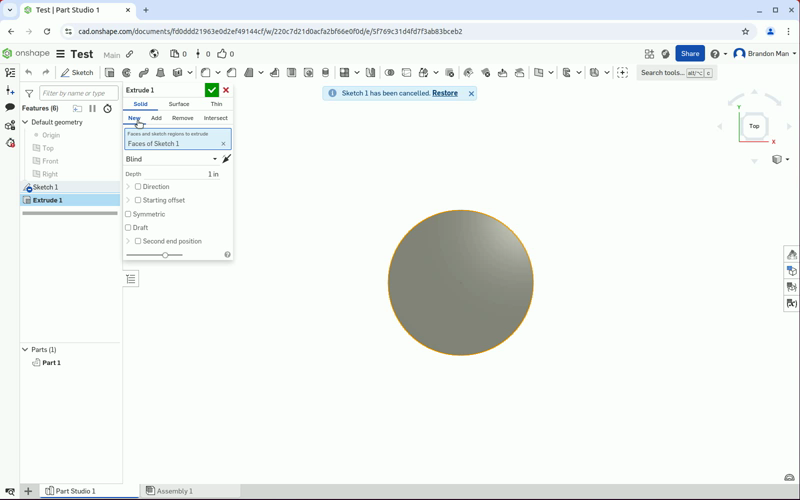
key(tab, 4)
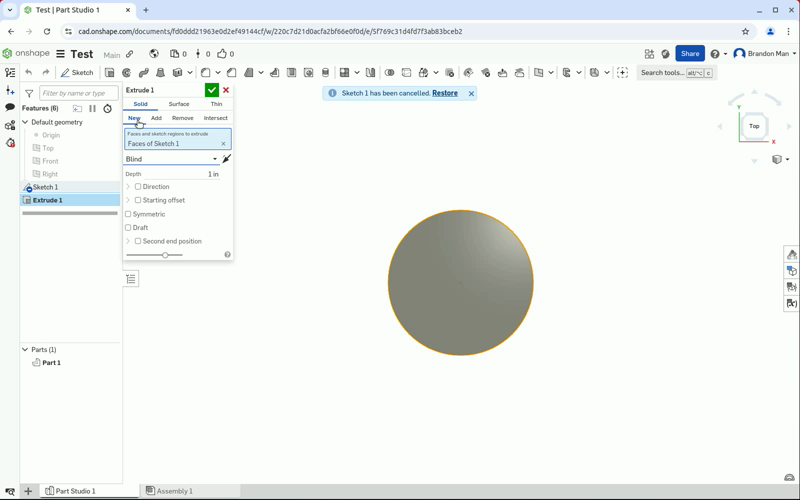
text(8.184)
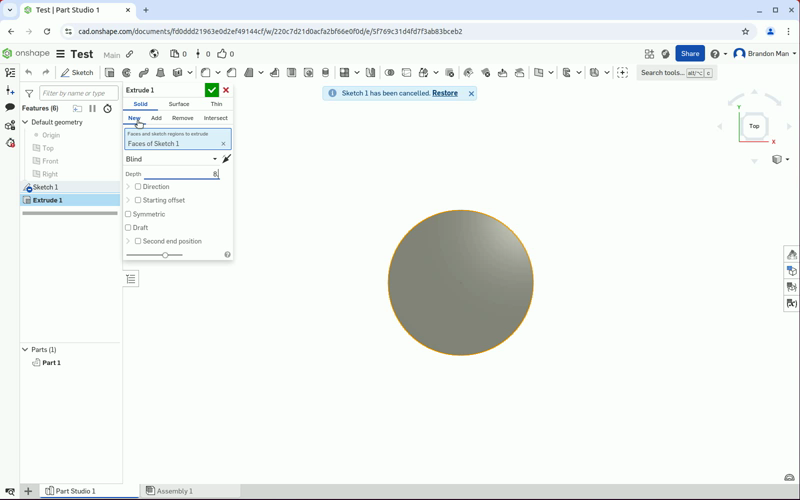
key(enter)
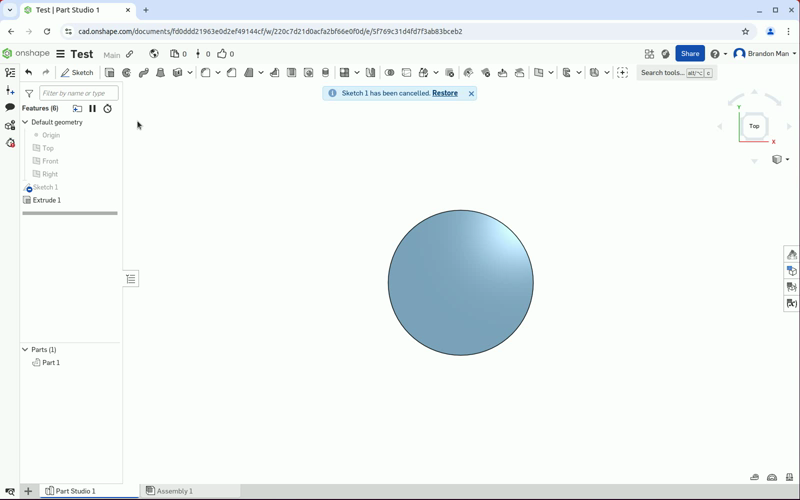
key(shift+h)
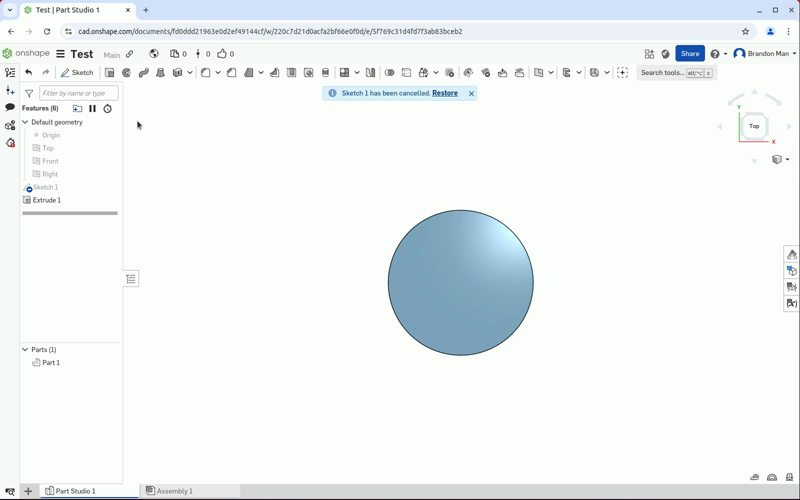
key(shift+h)
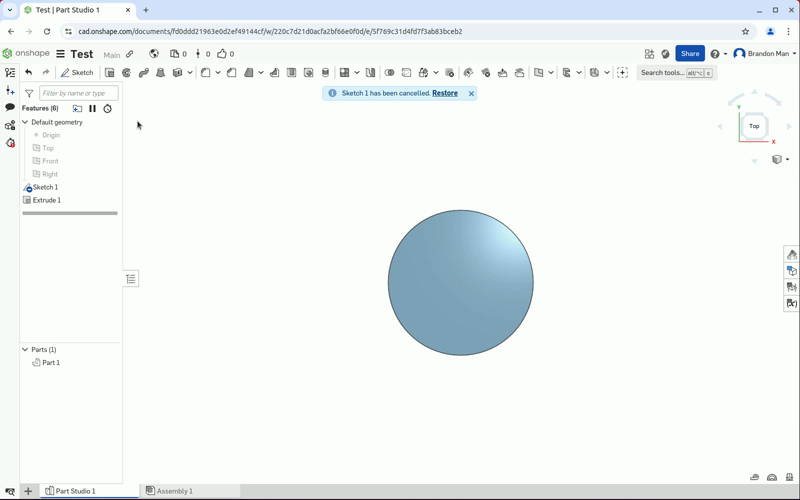
mouse_move(73, 189)
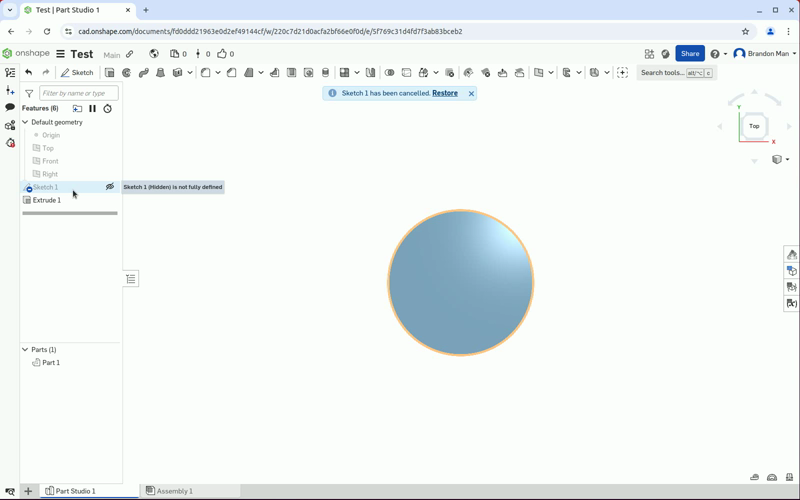
click(73, 189)
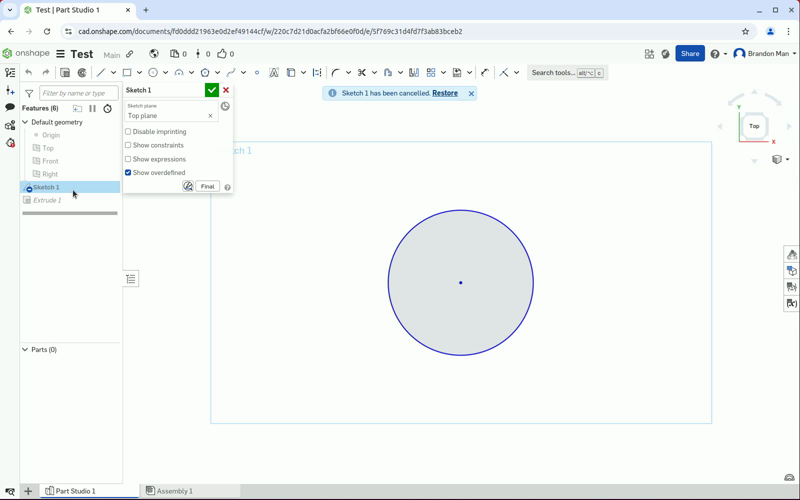
mouse_move(229, 92)
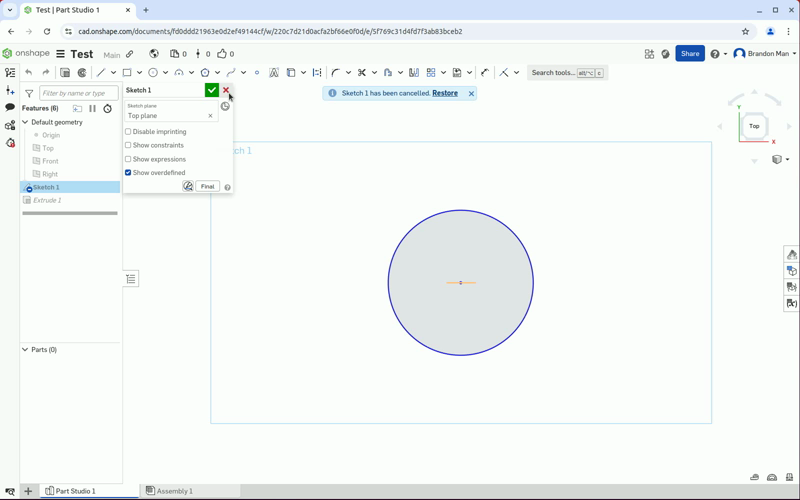
click(229, 92)
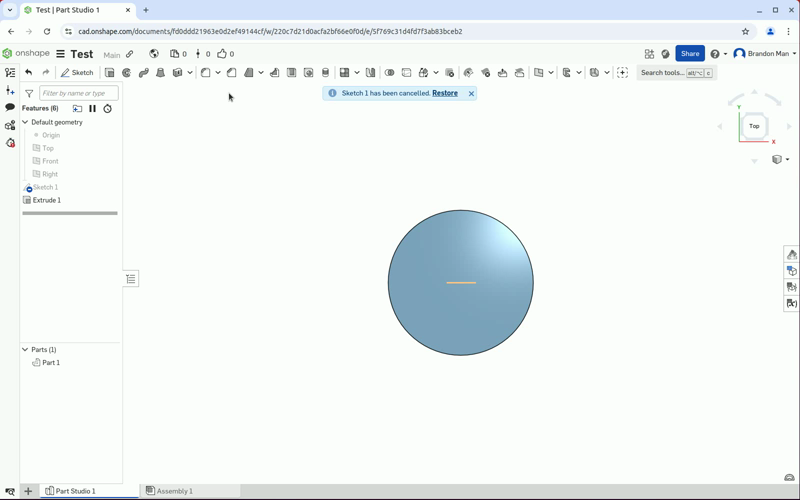
mouse_move(541, 75)
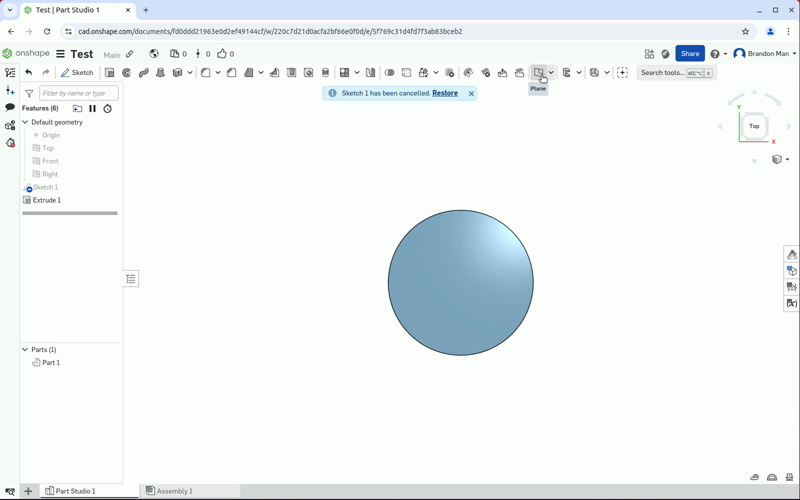
click(541, 75)
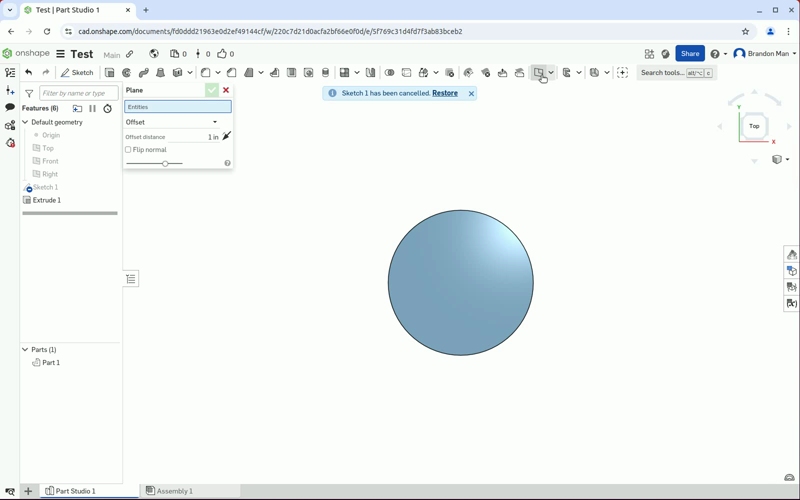
mouse_move(73, 150)
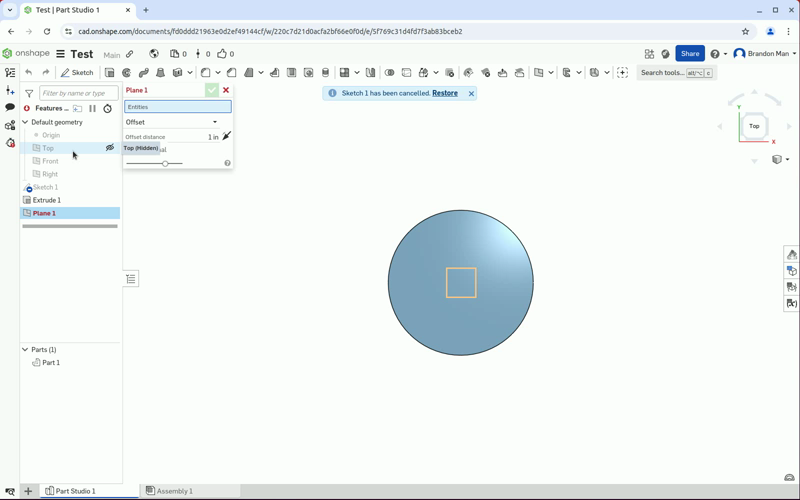
click(73, 150)
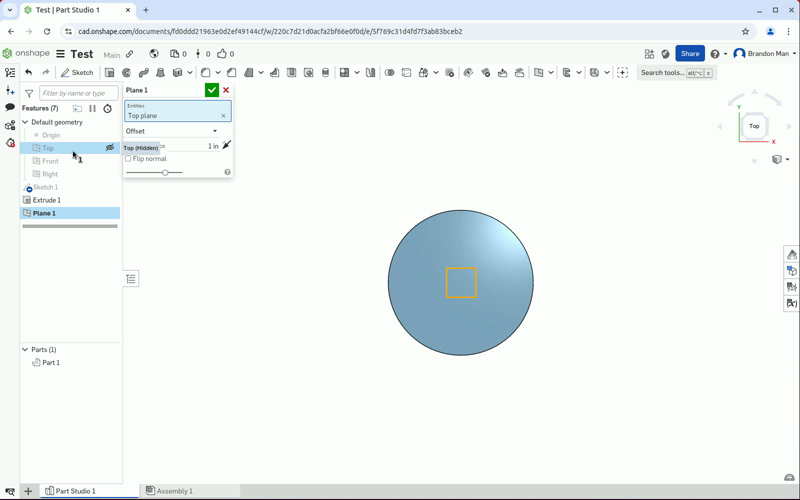
key(tab, 2)
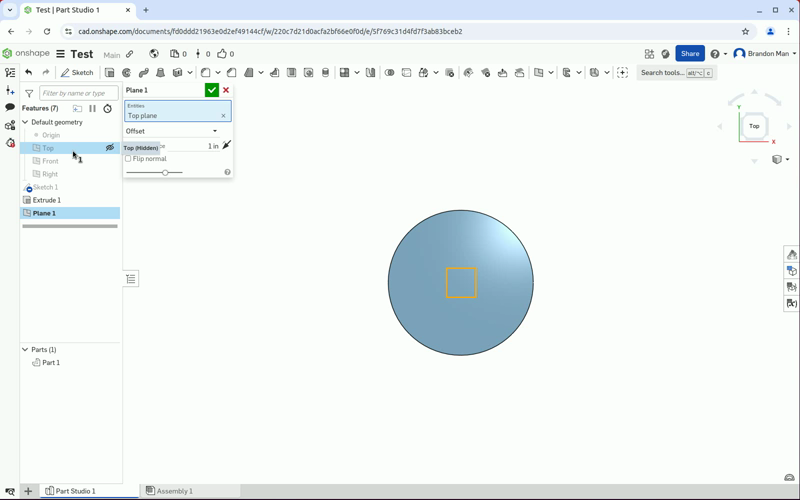
text(8.196)
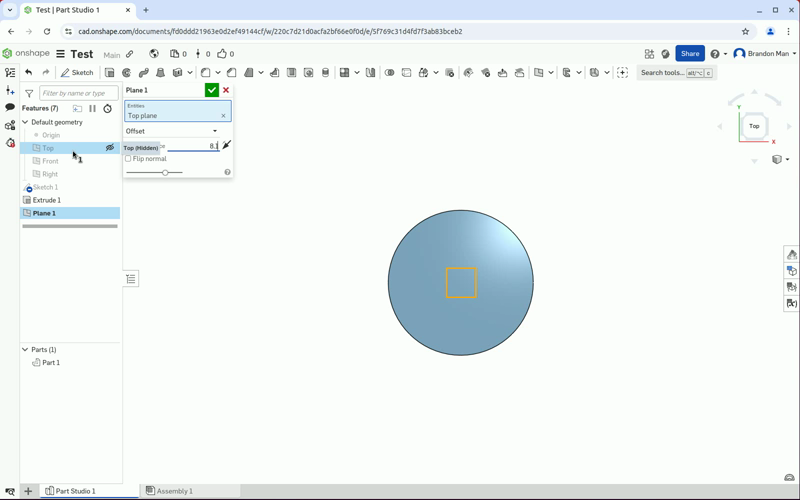
key(enter, 2)
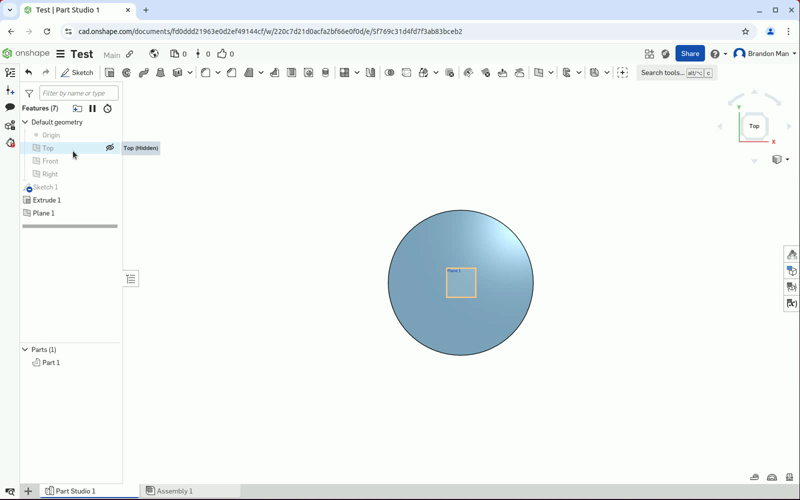
key(shift+s)
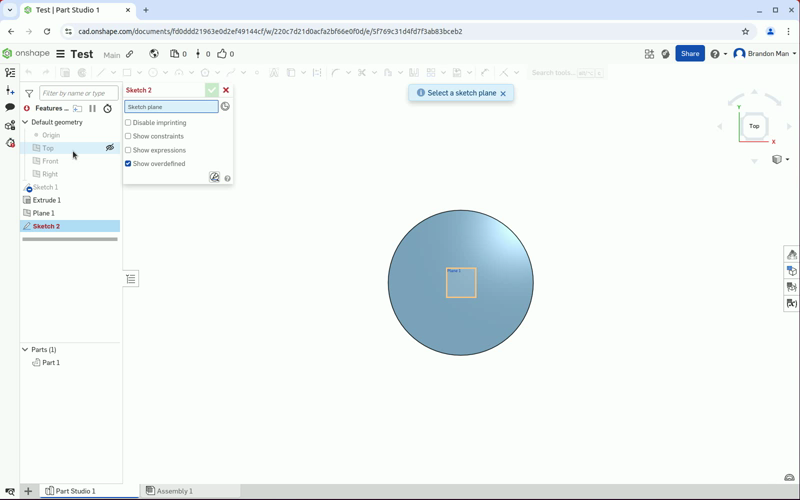
mouse_move(73, 215)
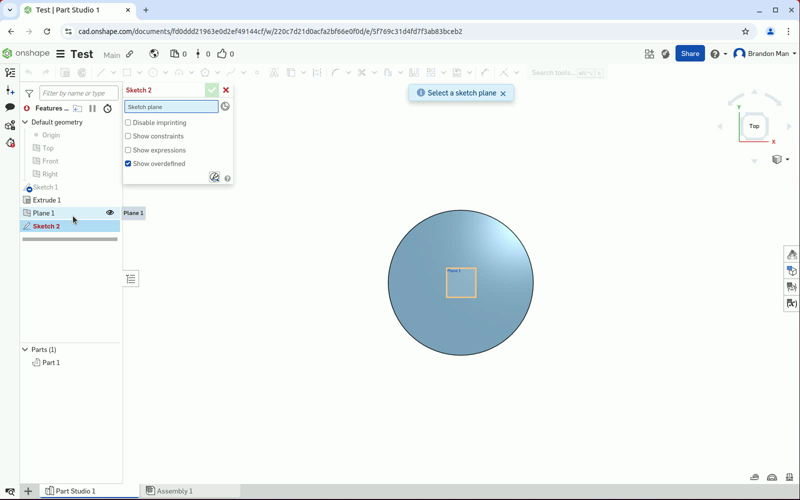
click(73, 215)
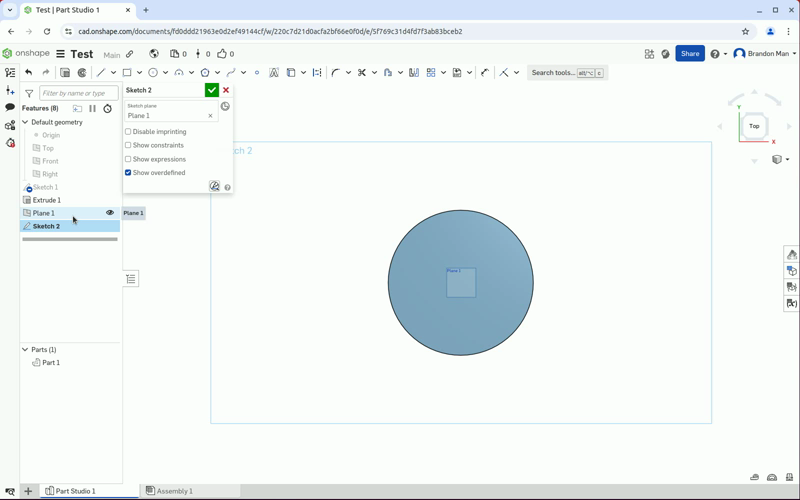
mouse_move(73, 352)
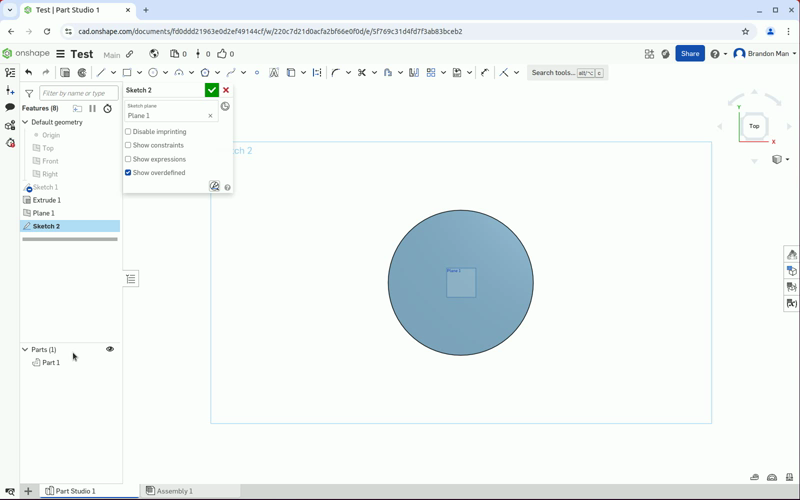
key(y)
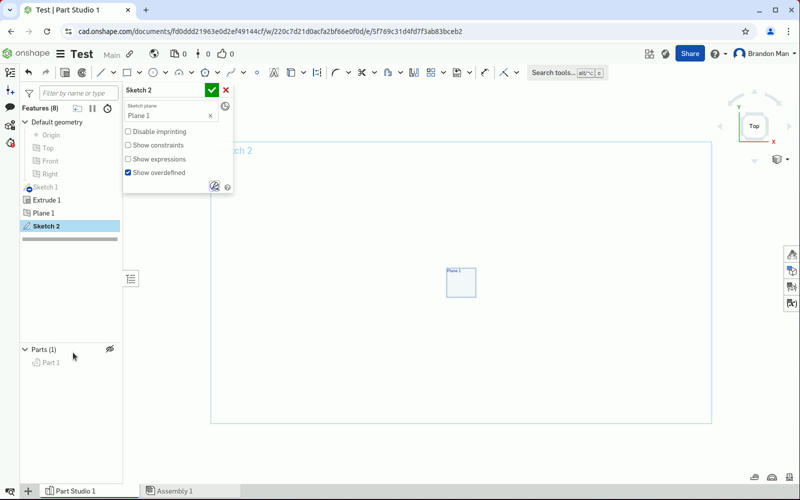
key(c)
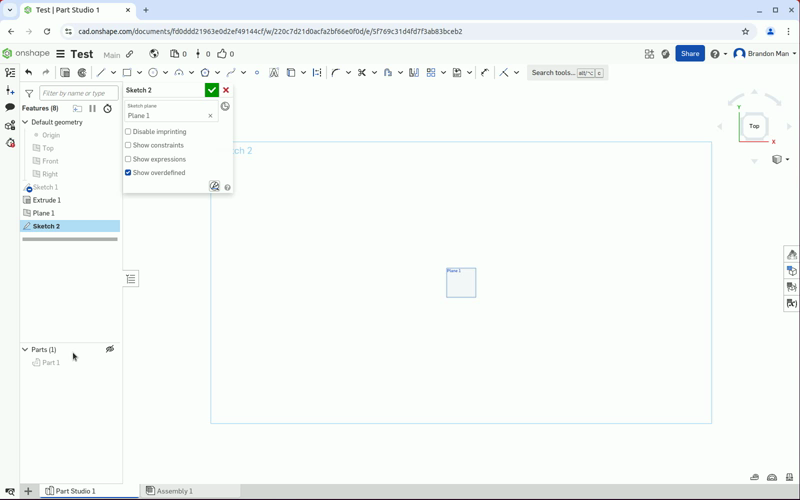
key_down(shift)
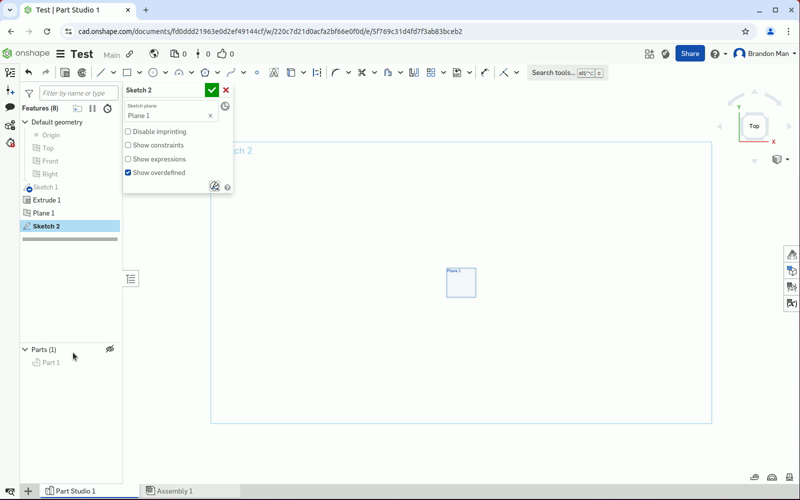
mouse_move(460, 282)
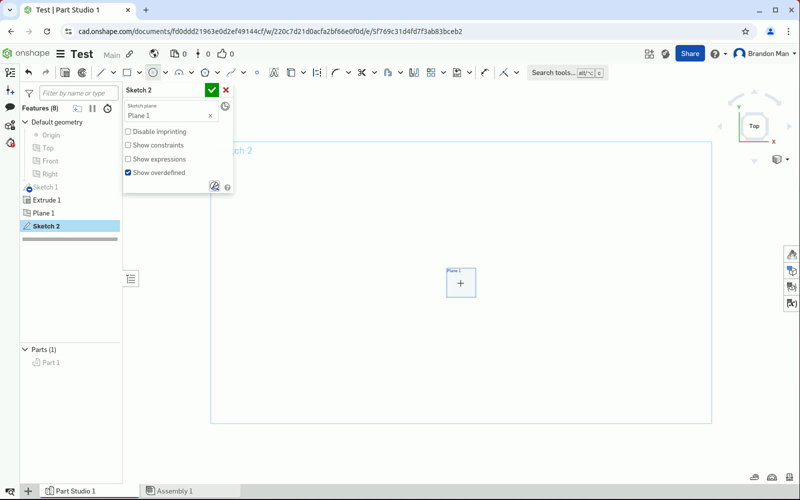
click(460, 282)
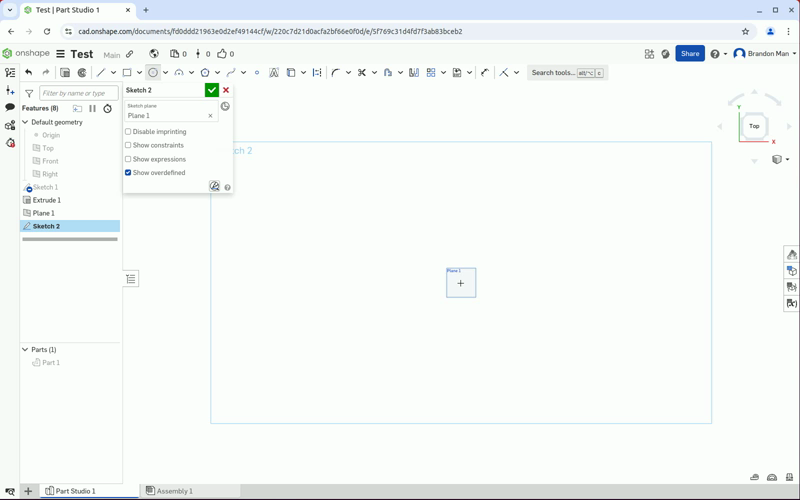
key_up(shift)
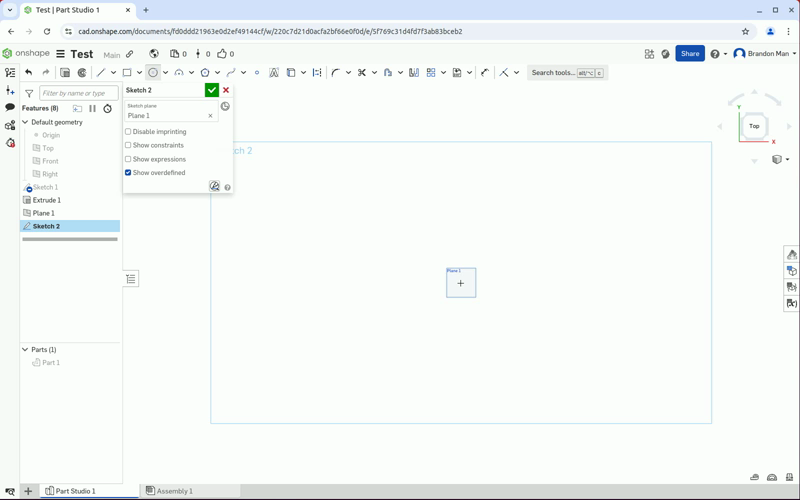
mouse_move(511, 282)
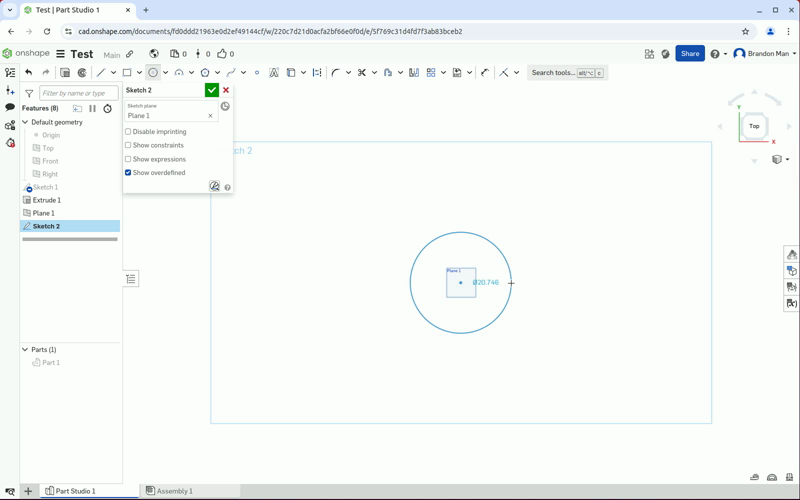
click(511, 282)
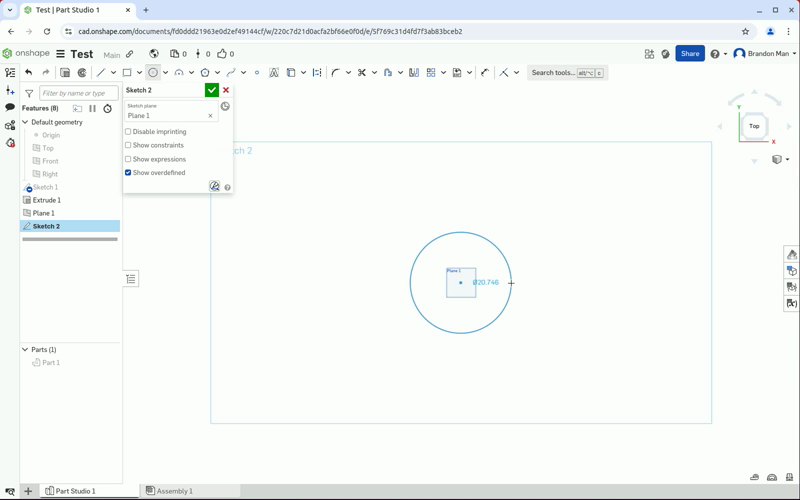
key(esc)
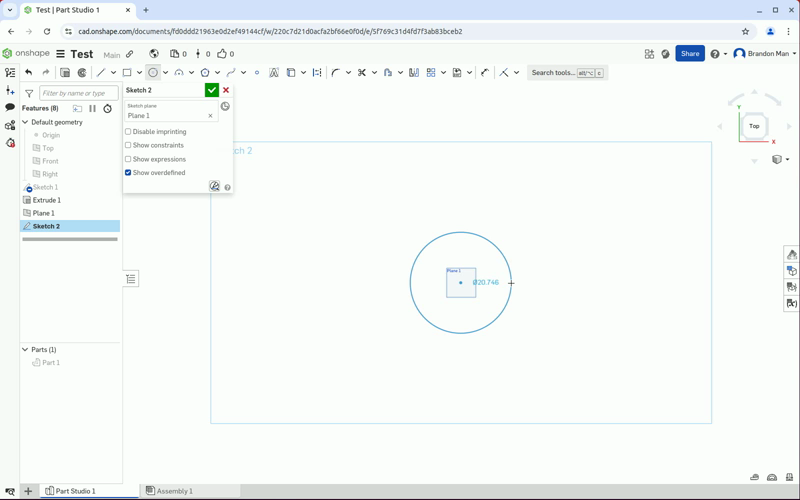
mouse_move(444, 283)
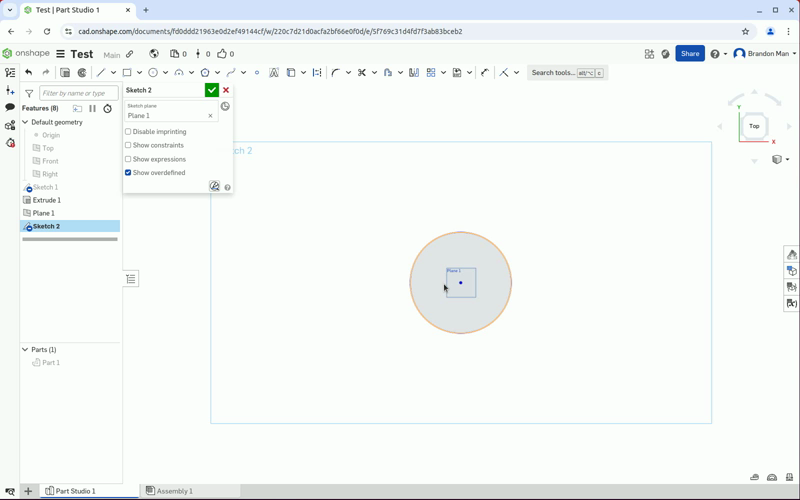
click(444, 283)
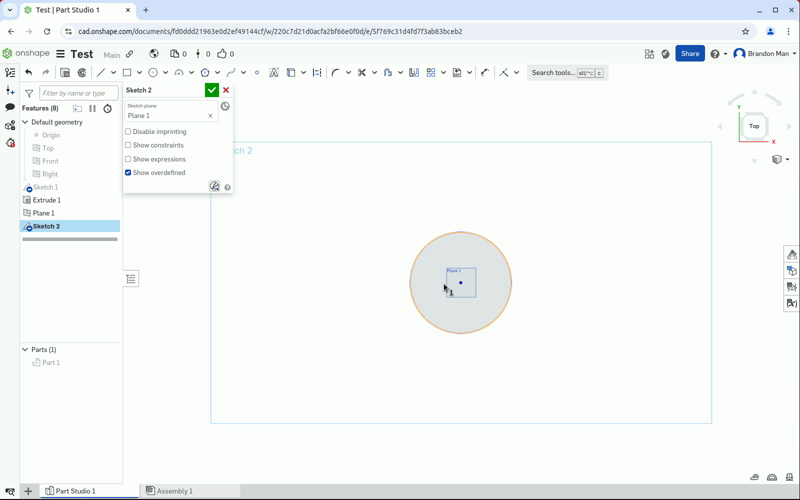
mouse_move(73, 352)
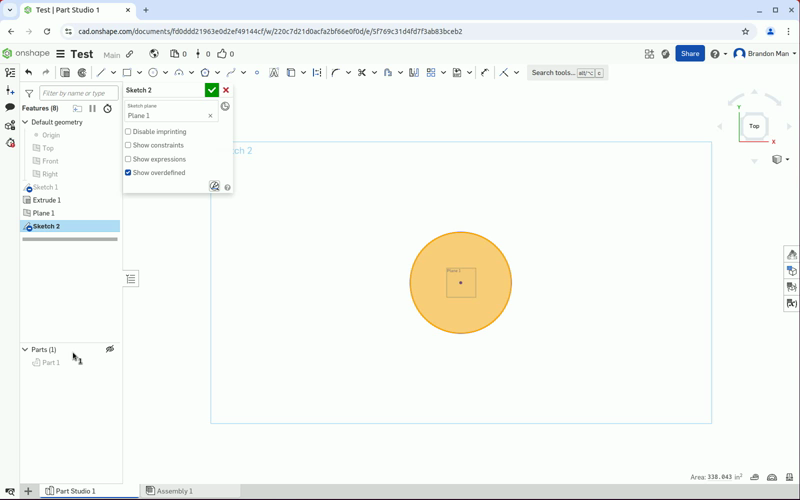
key(shift+y)
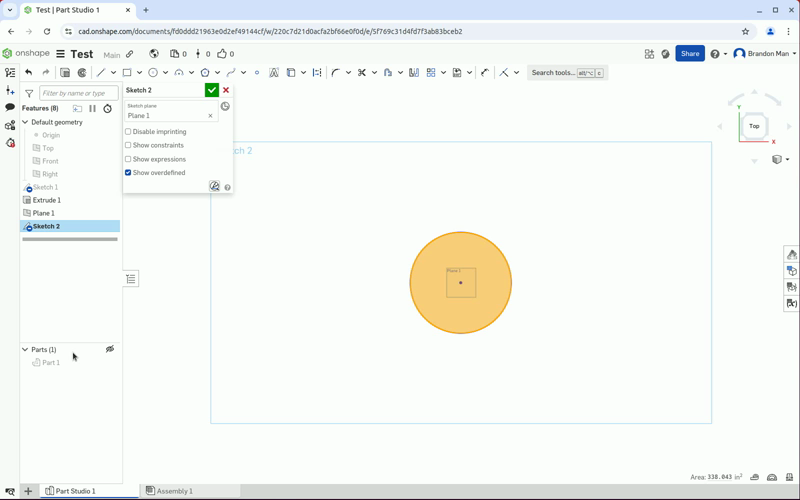
key(shift+e)
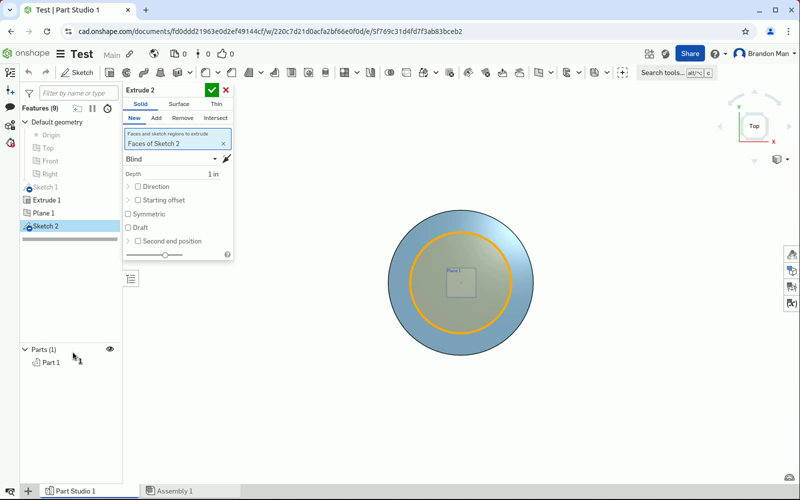
mouse_move(143, 106)
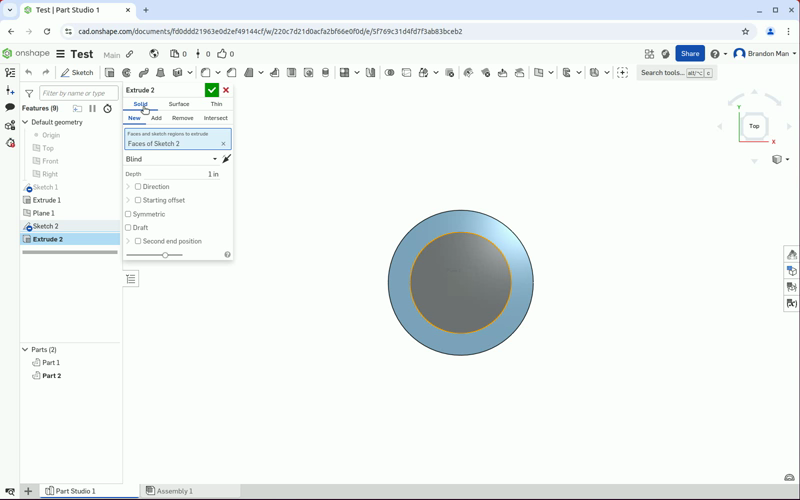
click(143, 106)
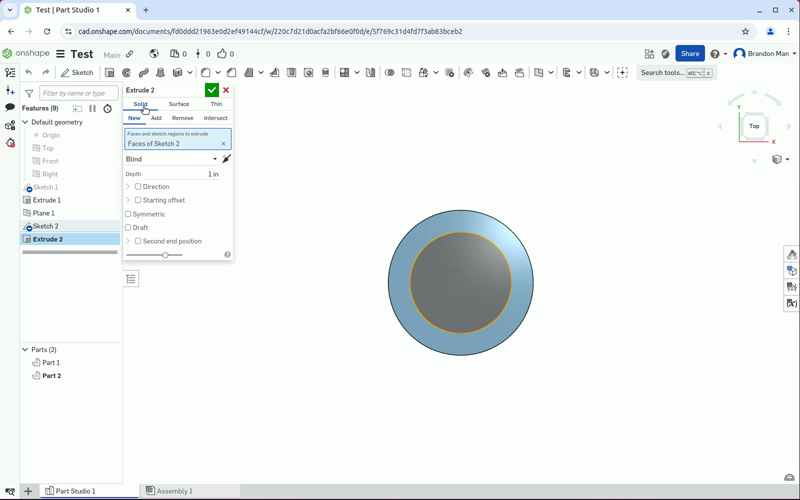
mouse_move(137, 120)
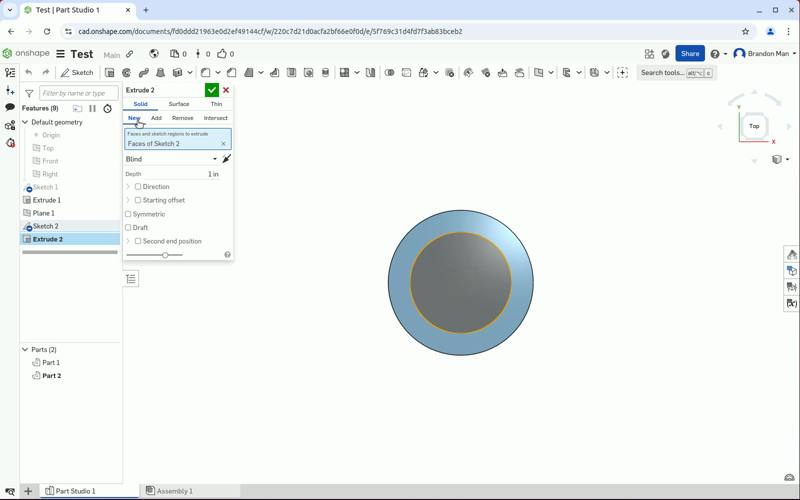
click(137, 120)
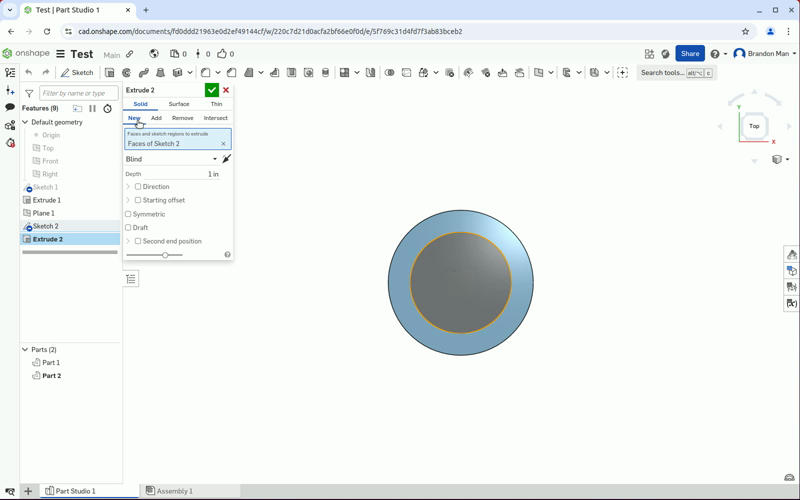
key(tab, 4)
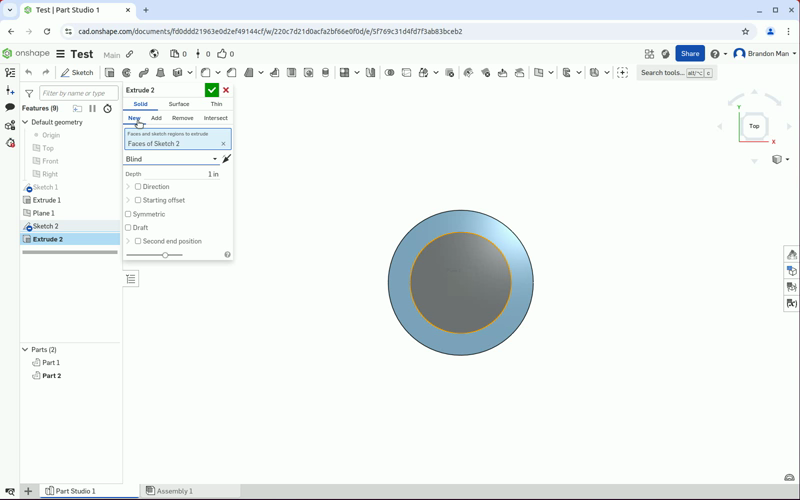
text(11.554)
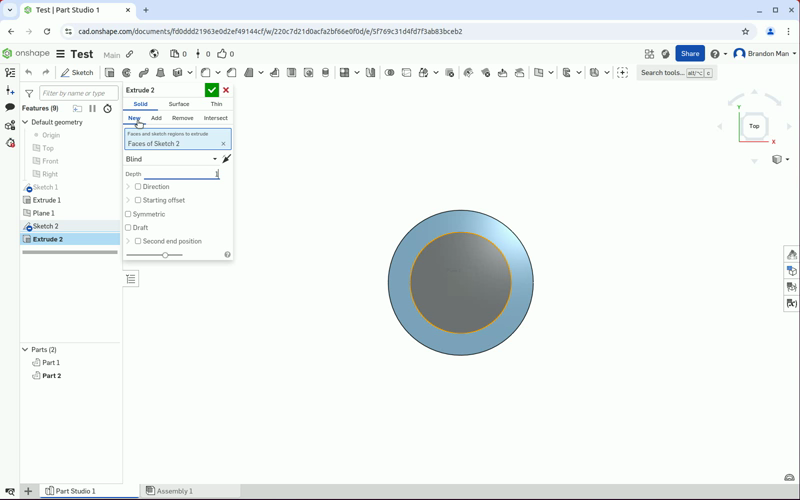
key(enter)
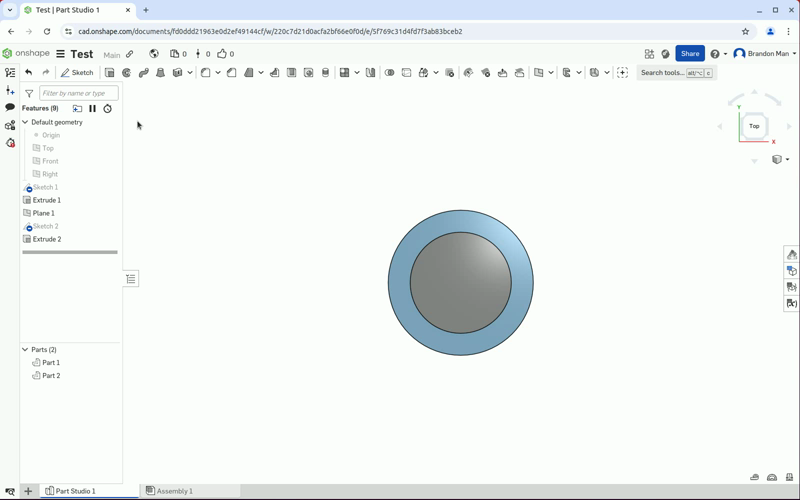
key(shift+h)
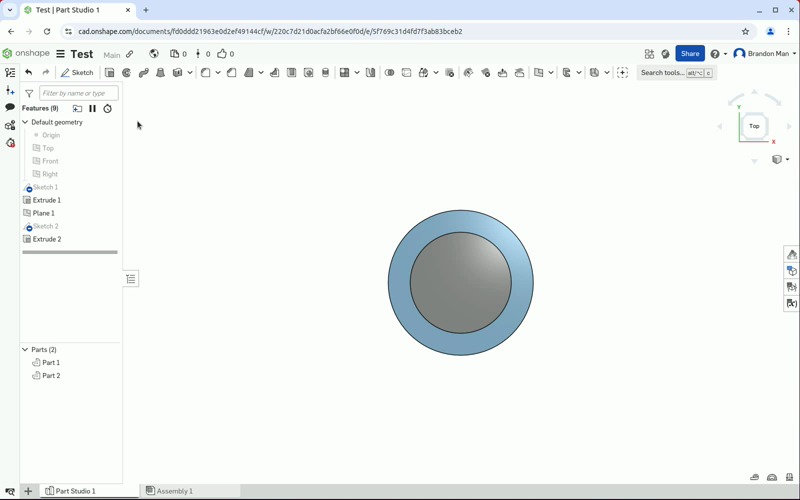
key(shift+h)
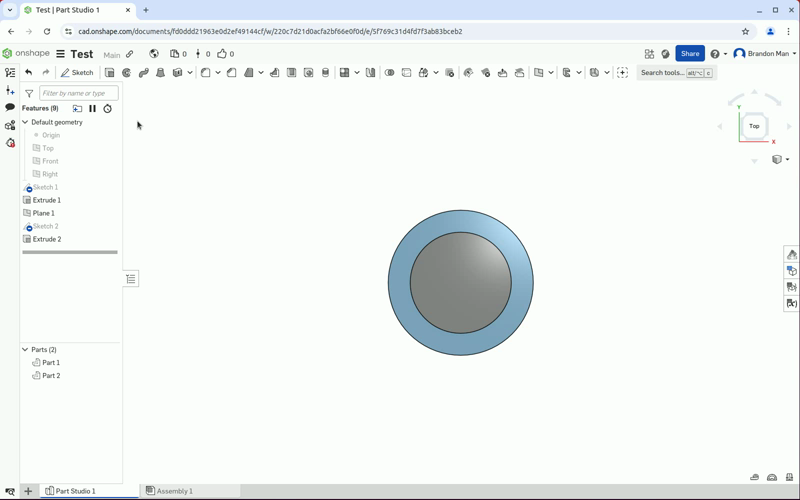
key(shift+7)
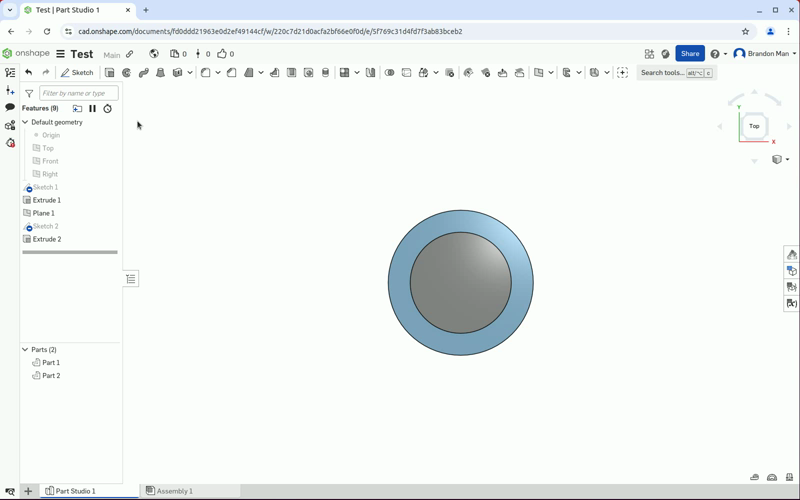
key(up, 3)
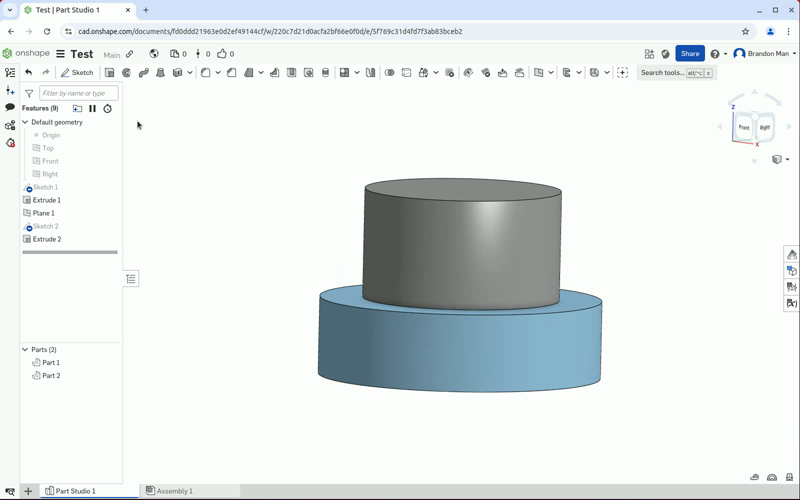
key(left, 3)
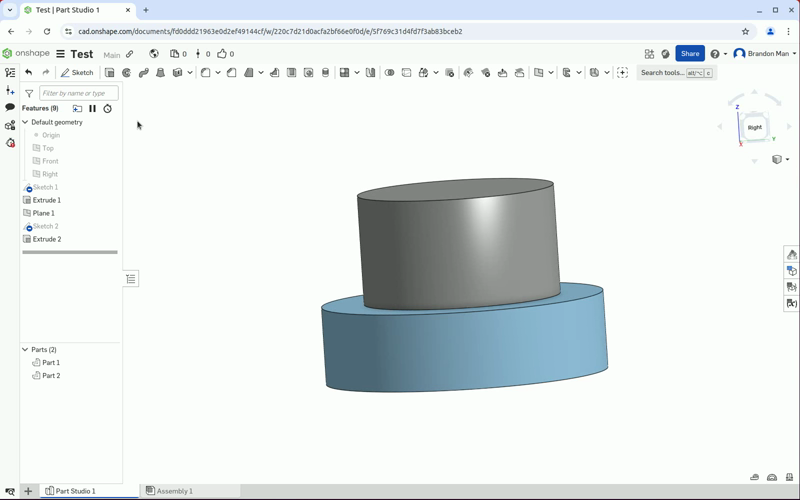
key(right, 3)
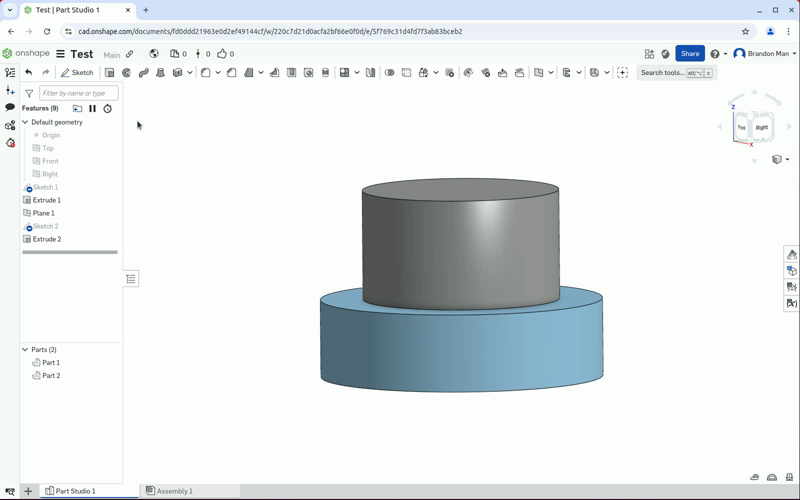
key(down, 3)
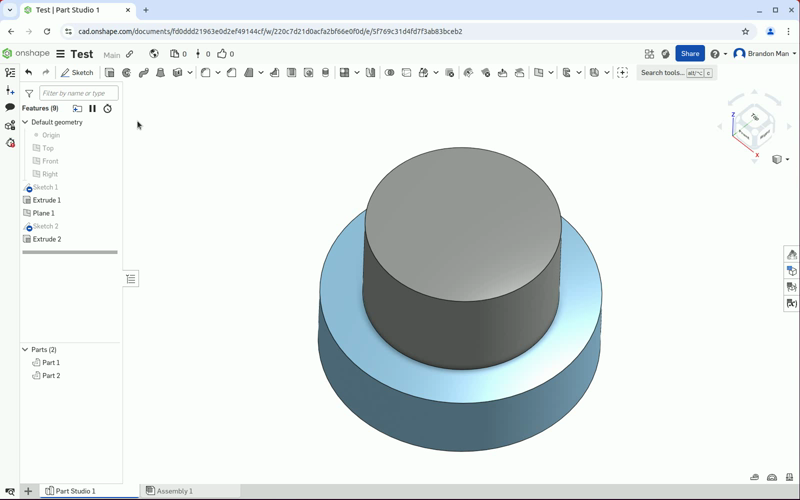
mouse_move(73, 189)
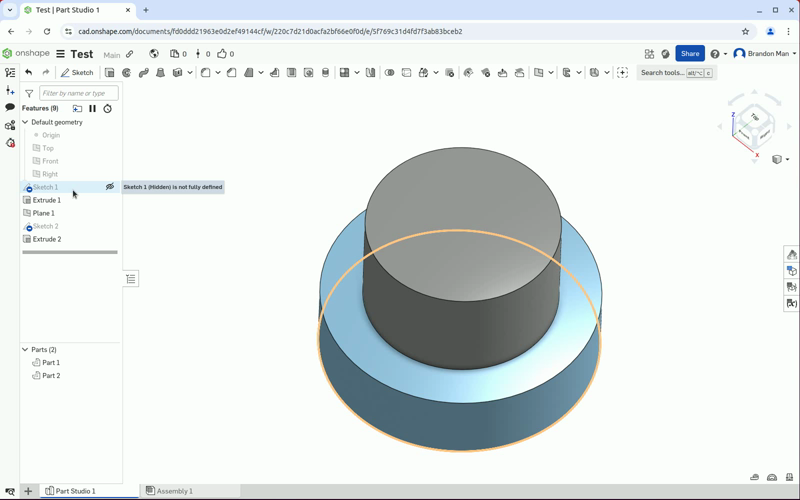
click(73, 189)